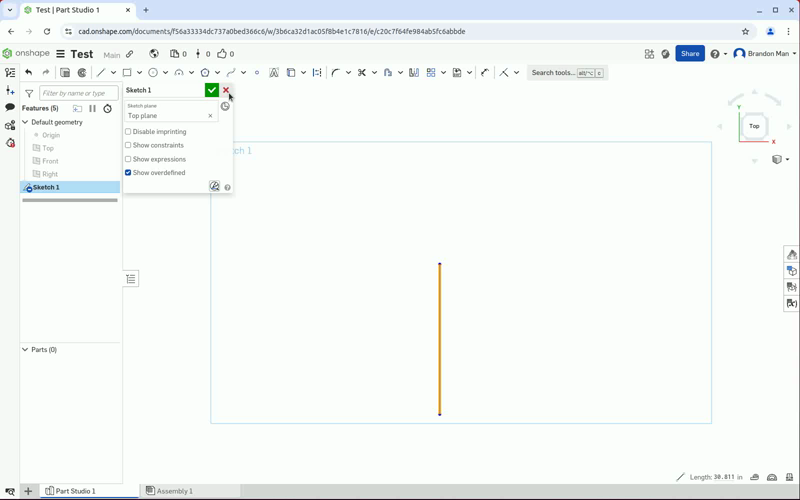
key(shift+h)
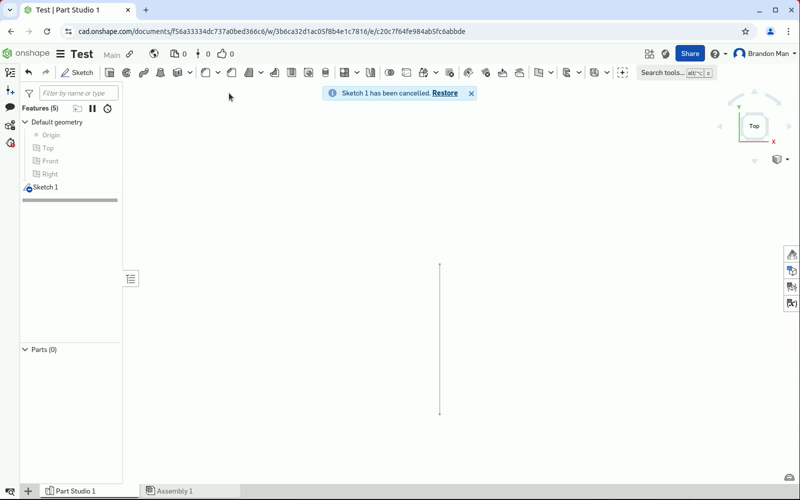
key(shift+s)
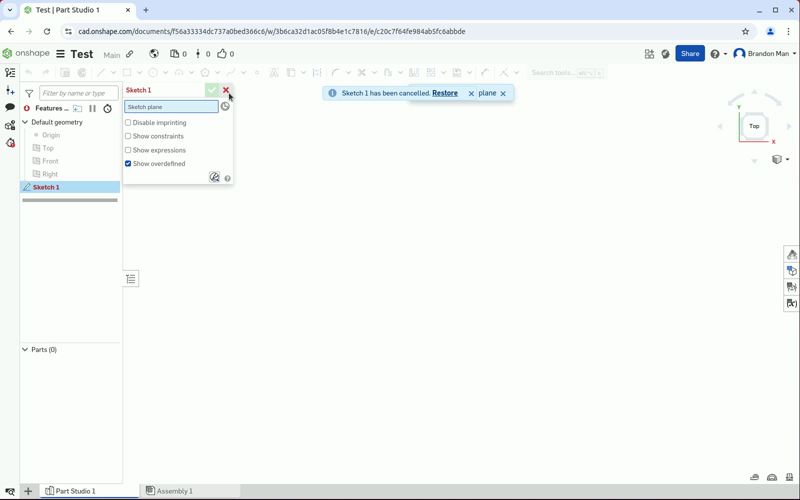
mouse_move(73, 150)
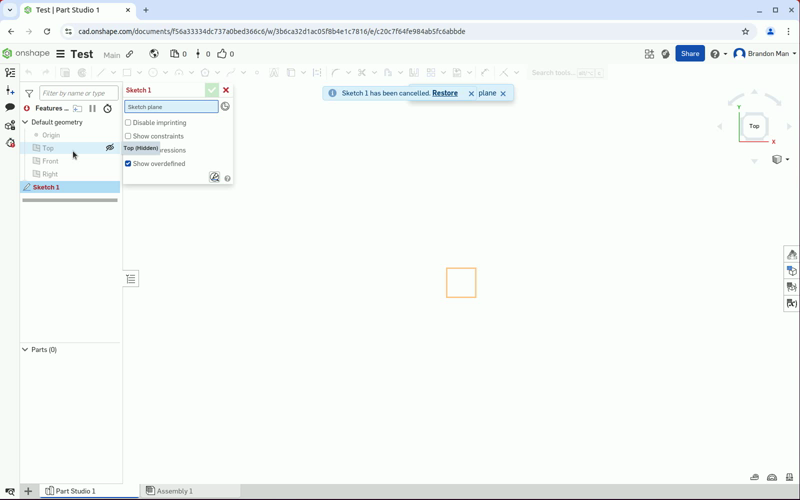
click(73, 150)
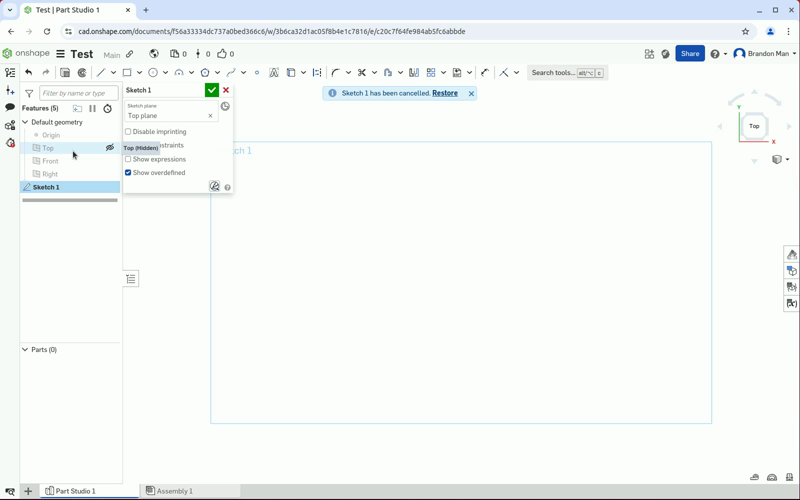
mouse_move(73, 352)
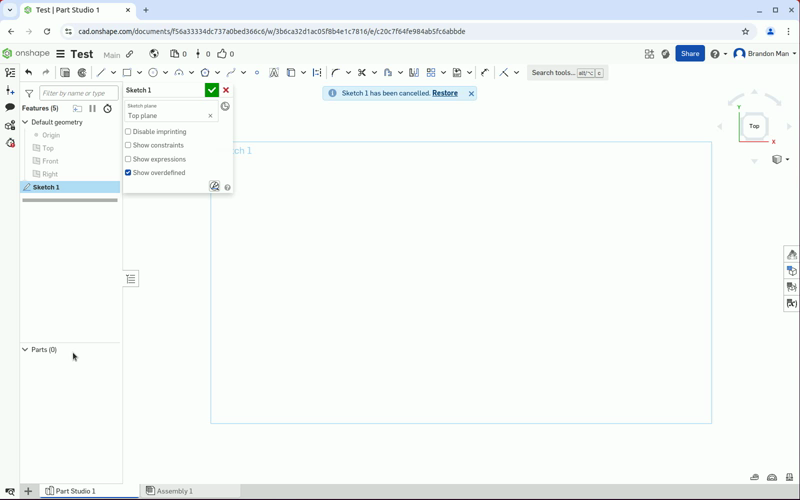
key(y)
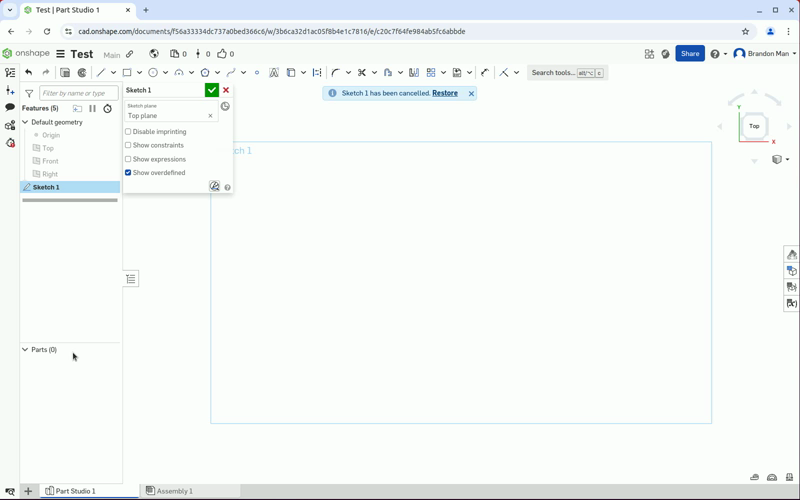
key(a)
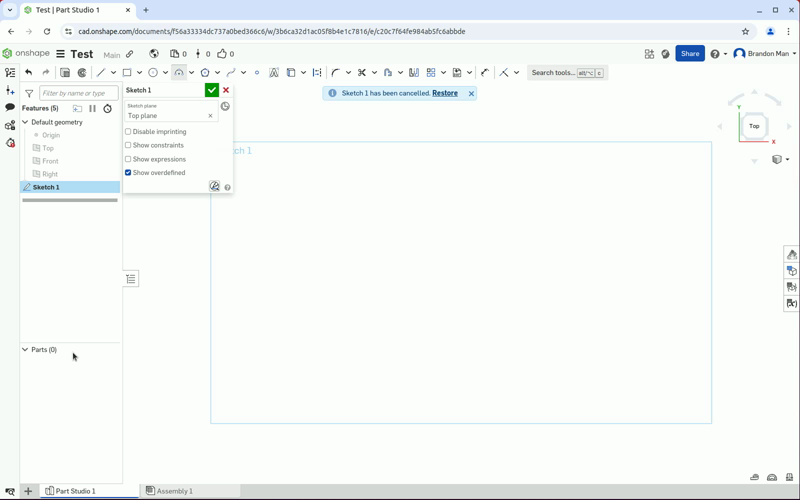
key_down(shift)
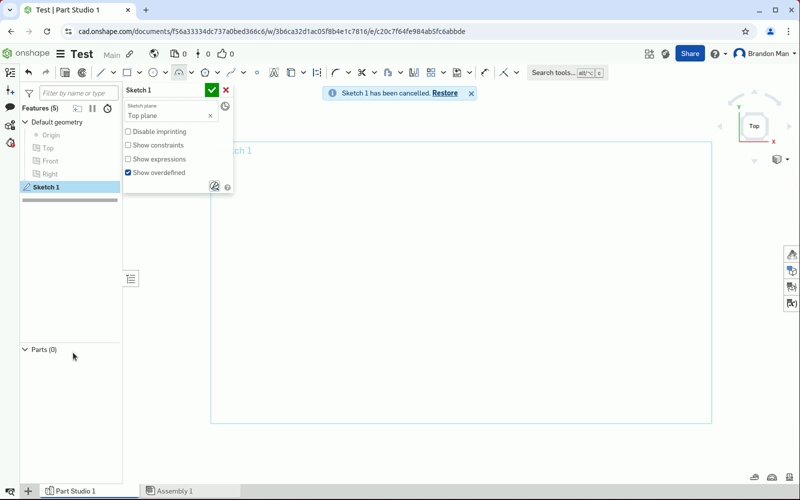
mouse_move(444, 216)
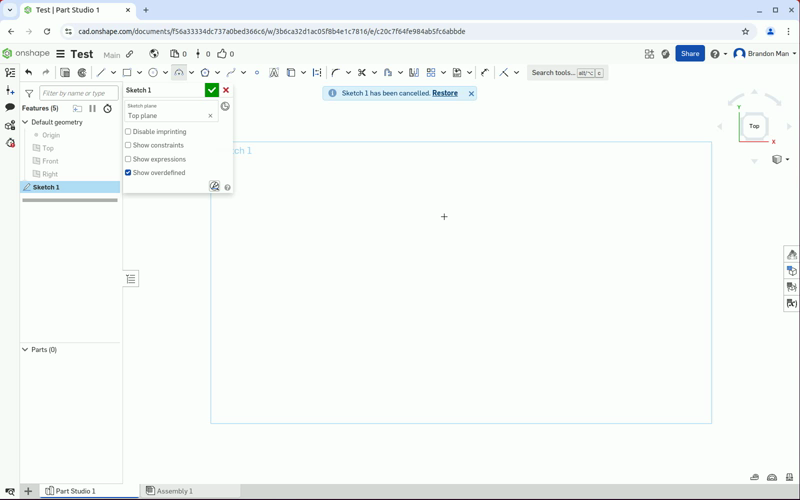
click(444, 216)
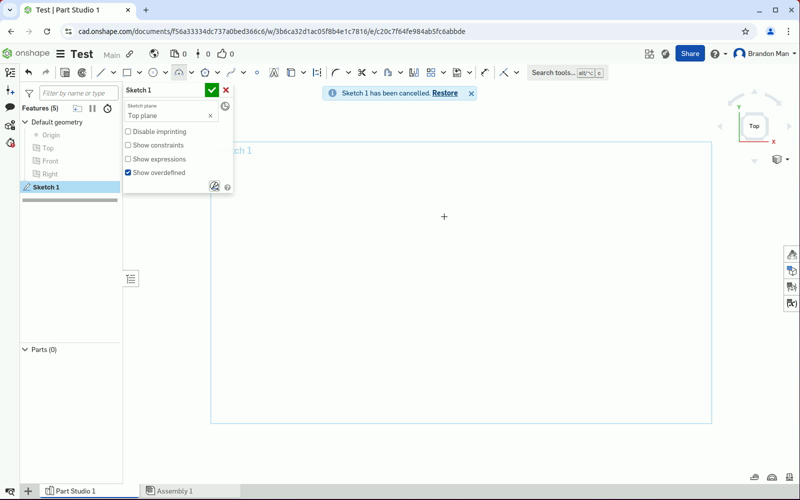
key_up(shift)
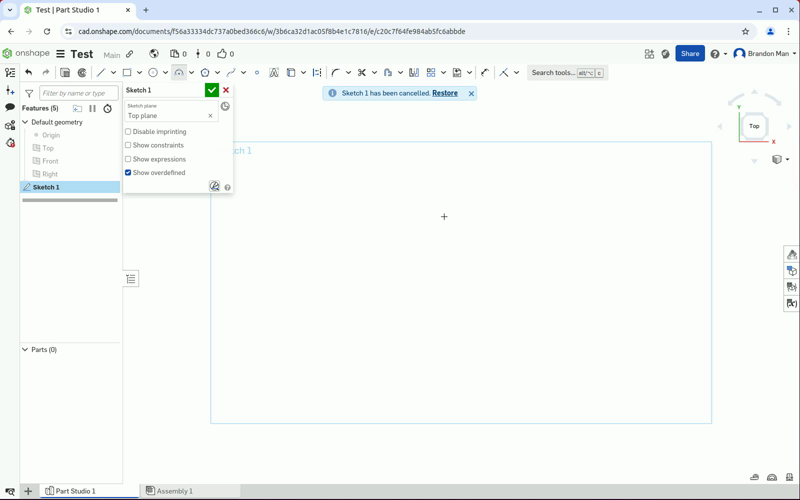
key_down(shift)
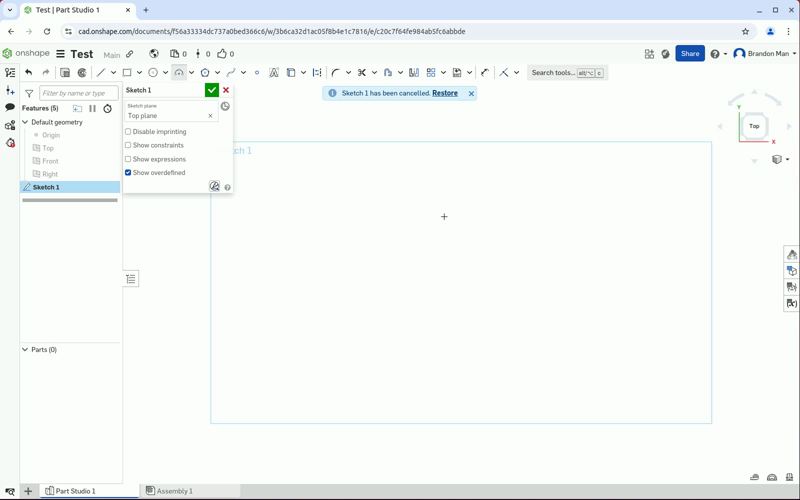
mouse_move(526, 302)
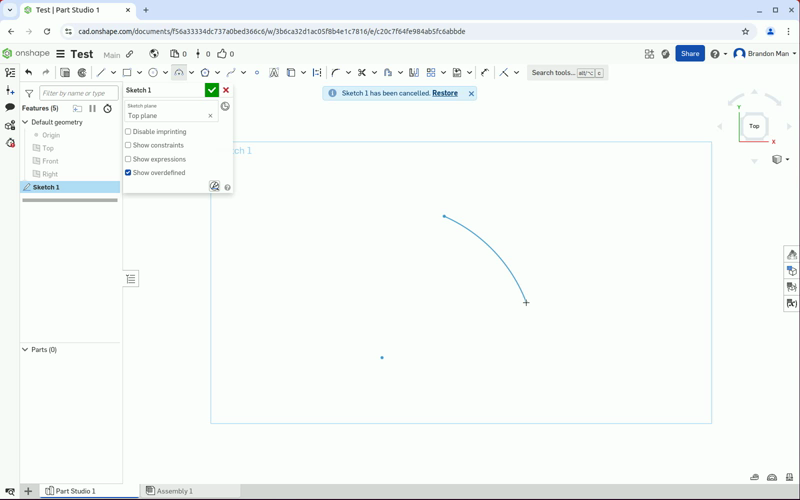
click(526, 302)
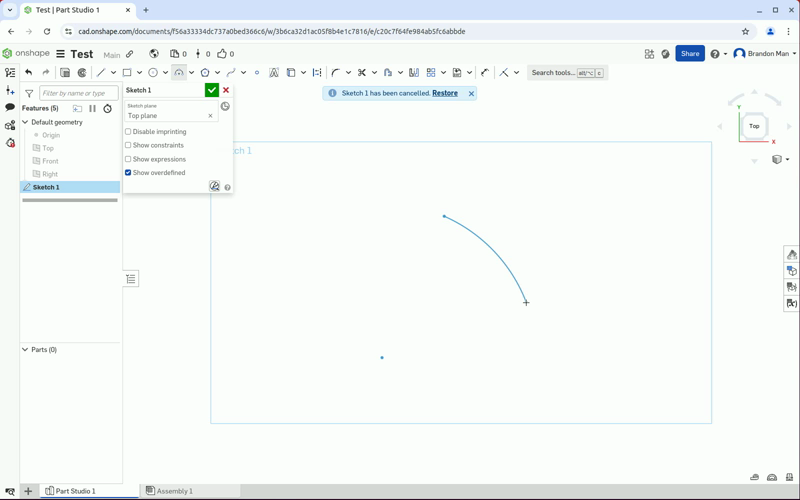
mouse_move(460, 282)
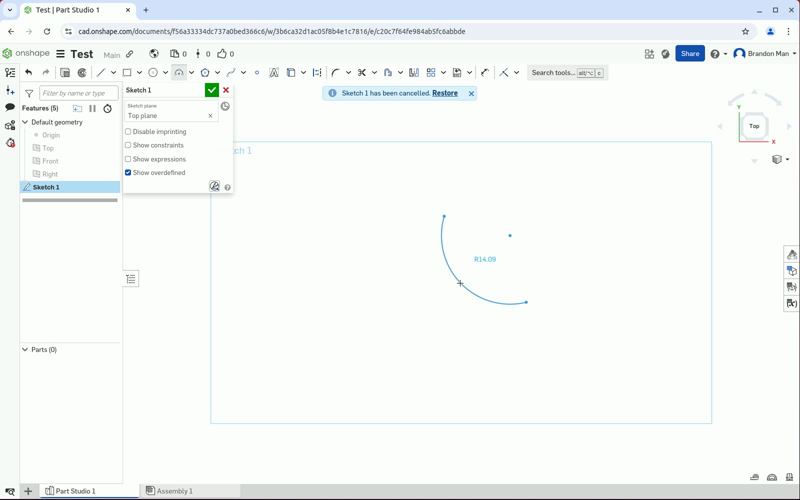
click(460, 282)
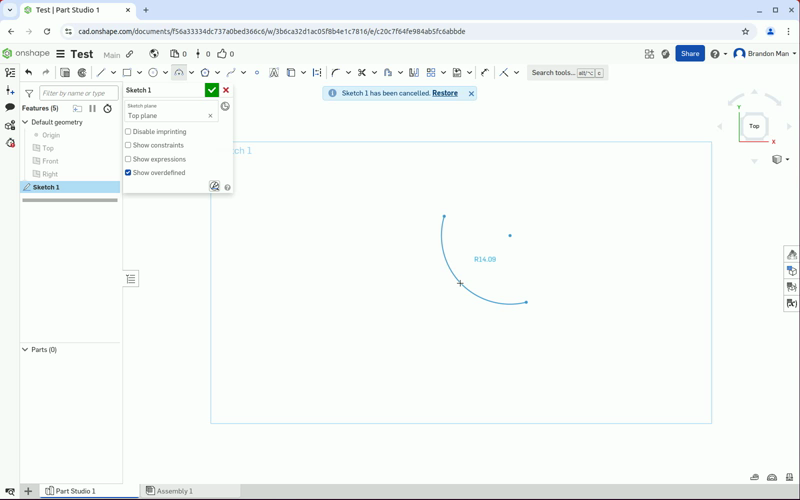
key_up(shift)
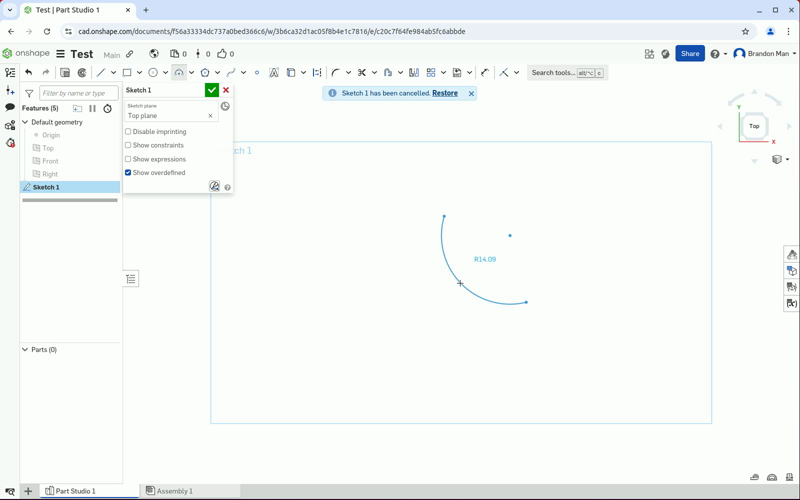
mouse_move(526, 302)
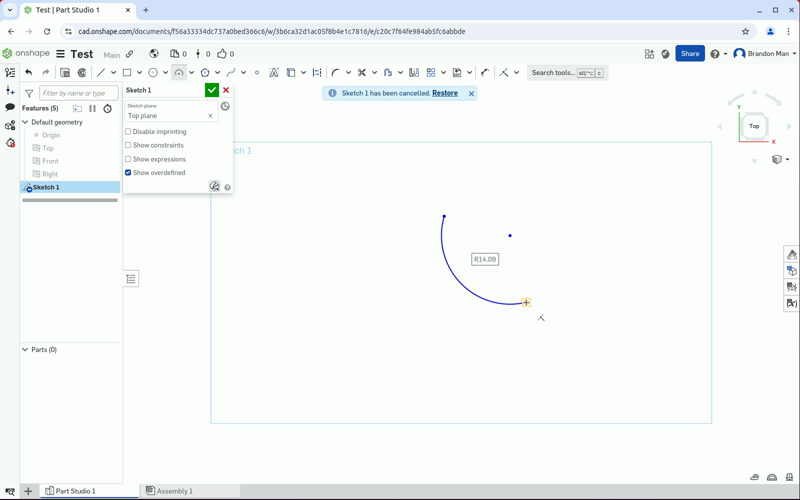
click(526, 302)
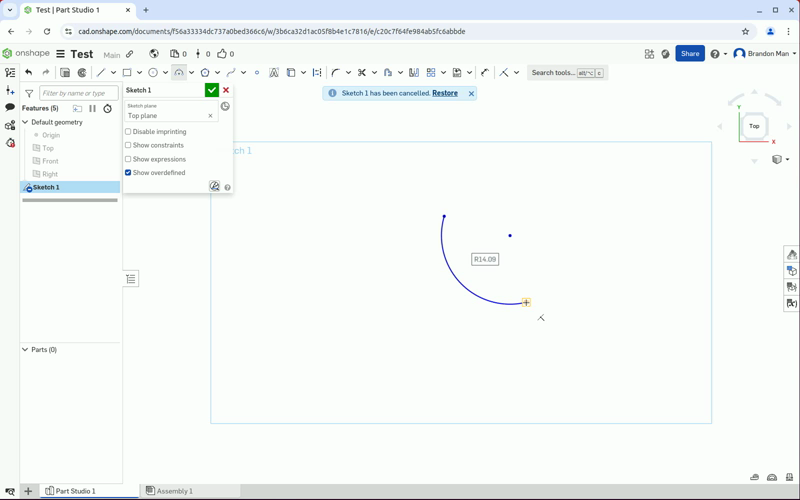
mouse_move(444, 216)
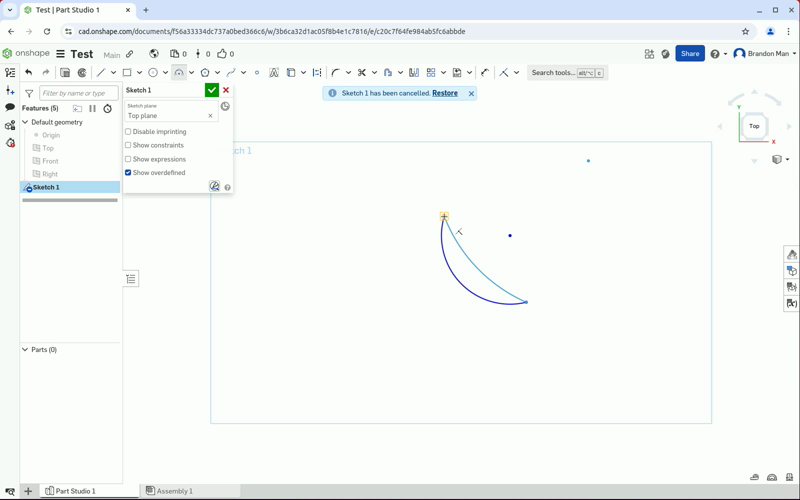
click(444, 216)
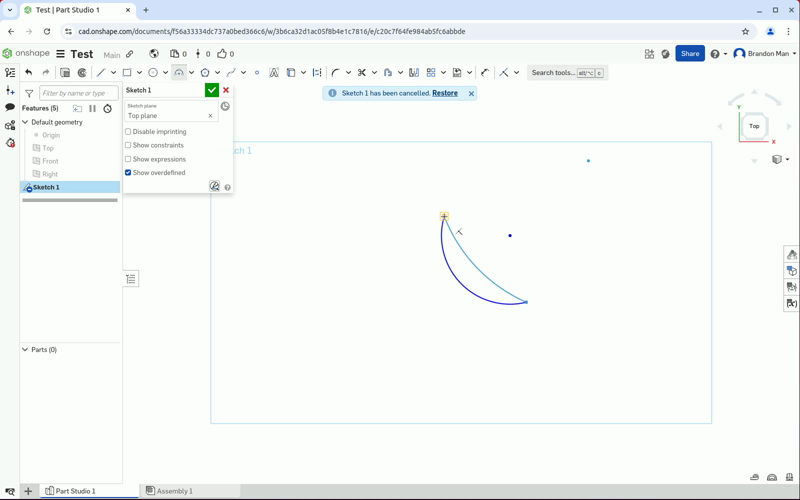
key_down(shift)
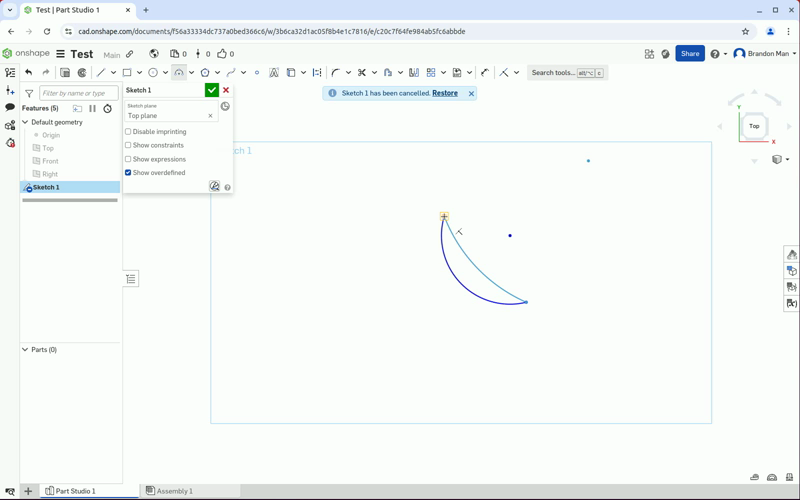
mouse_move(510, 235)
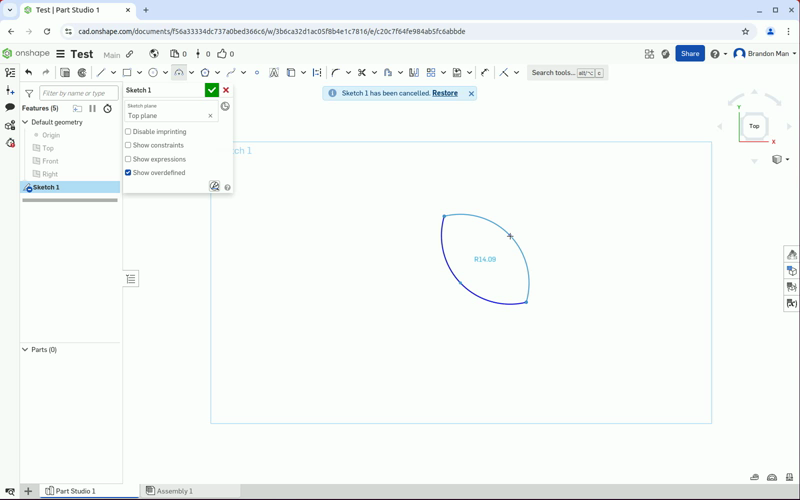
click(510, 235)
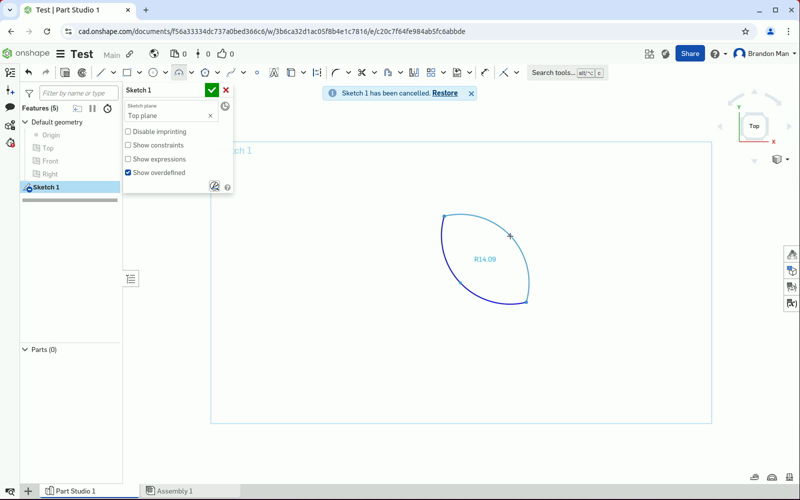
key_up(shift)
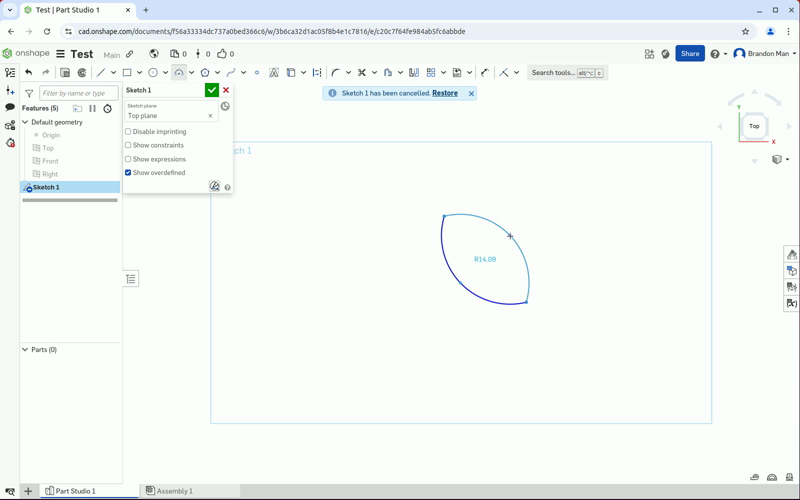
key(esc)
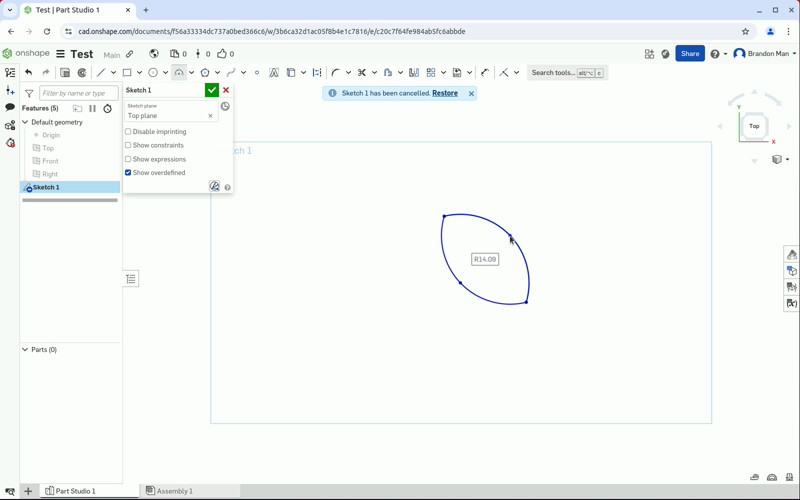
mouse_move(450, 251)
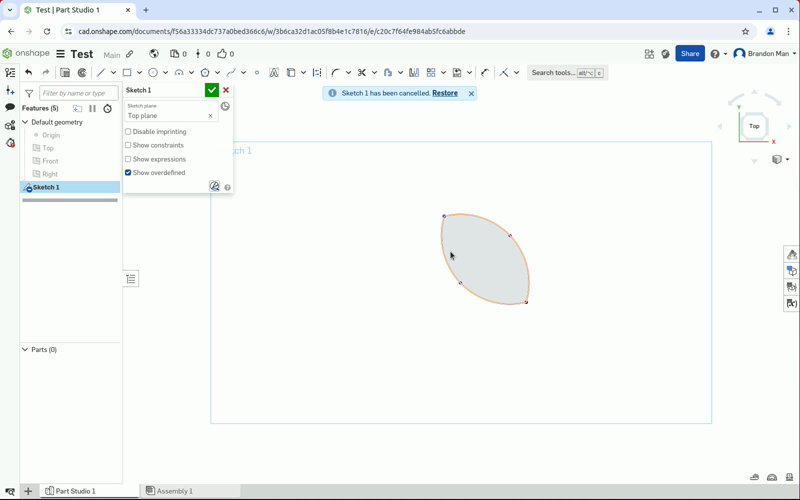
click(450, 251)
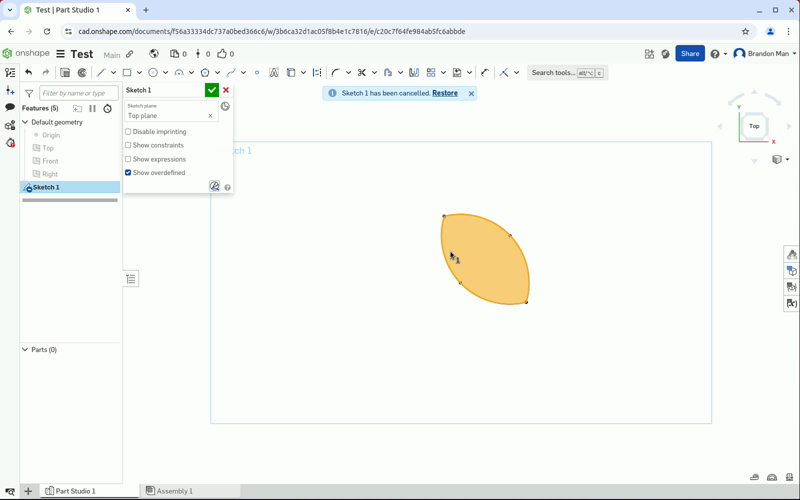
mouse_move(73, 352)
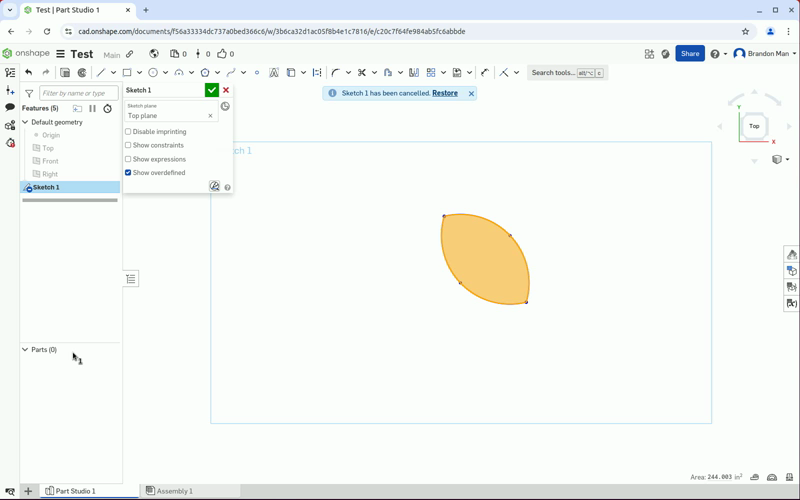
key(shift+y)
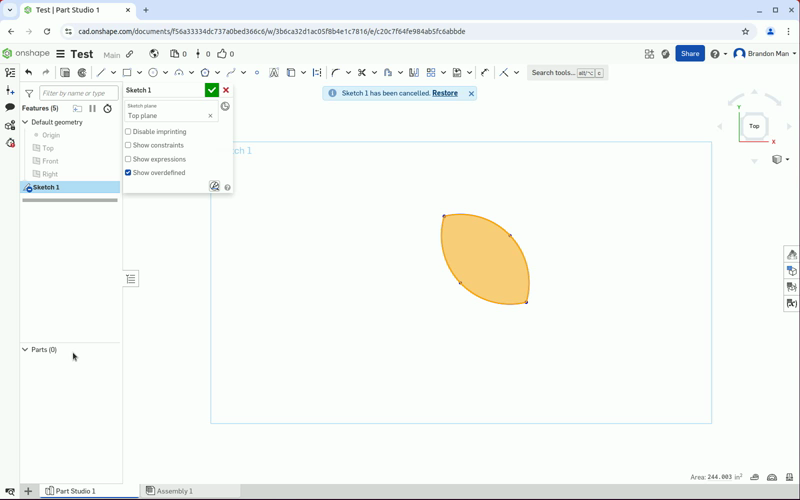
key(shift+e)
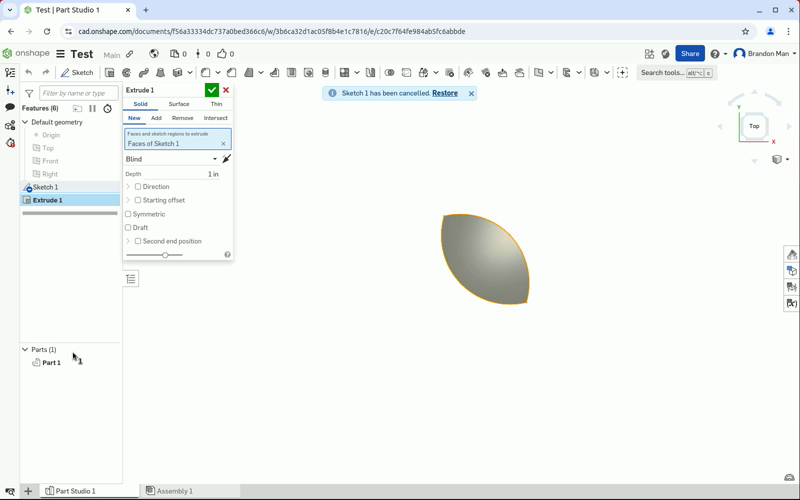
mouse_move(143, 106)
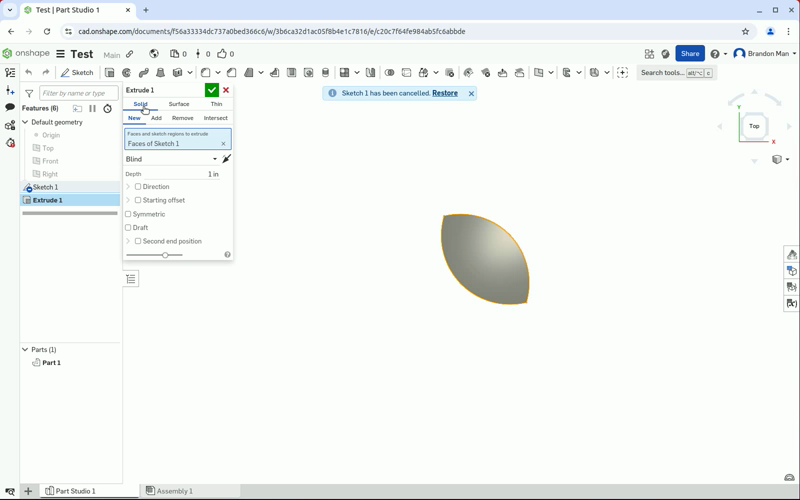
click(143, 106)
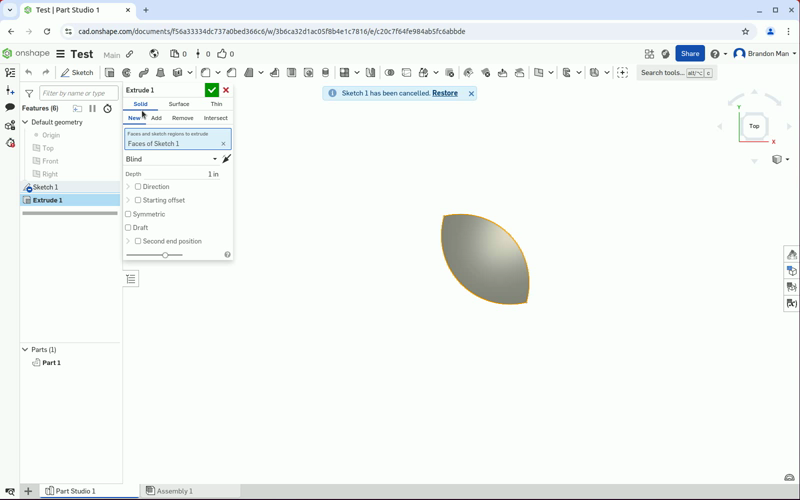
mouse_move(137, 120)
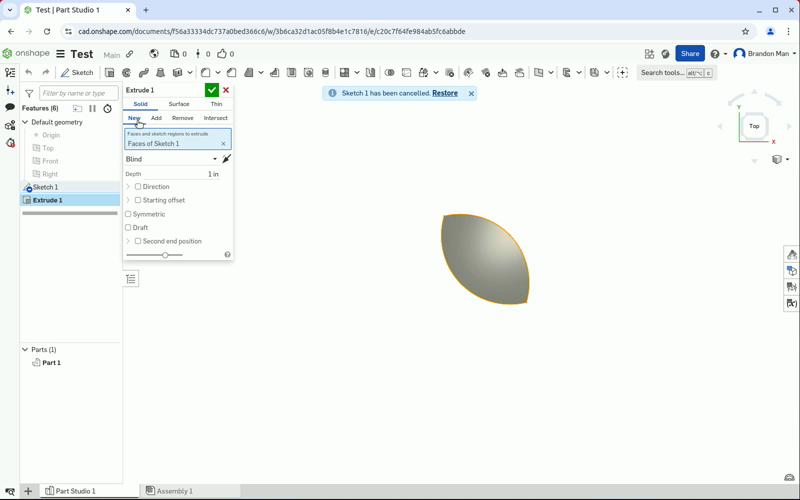
click(137, 120)
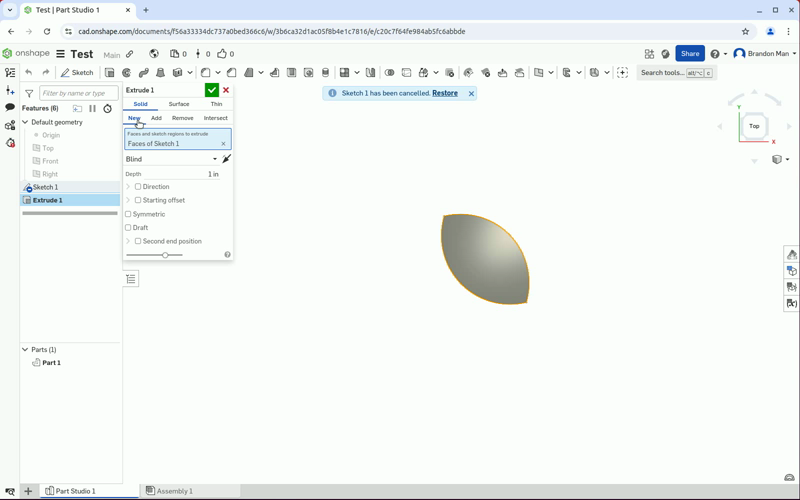
key(tab, 4)
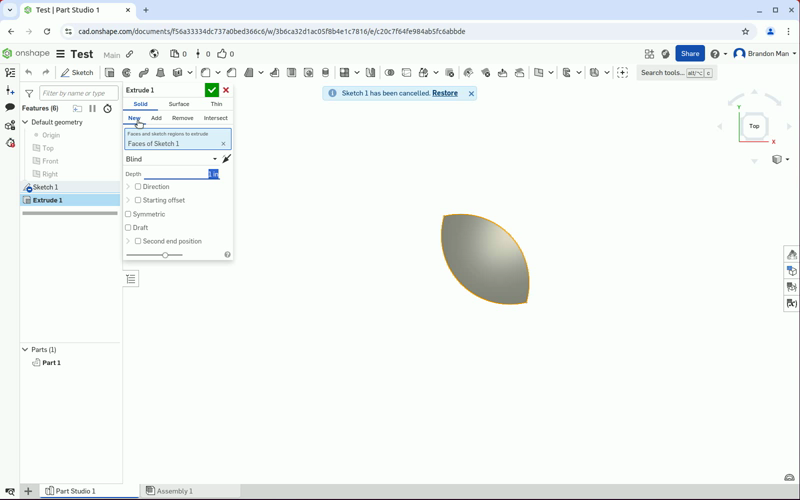
text(18.053)
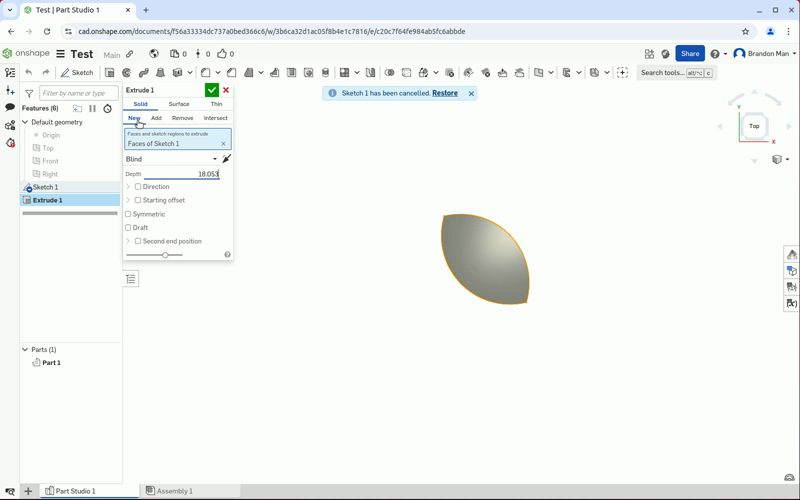
key(enter)
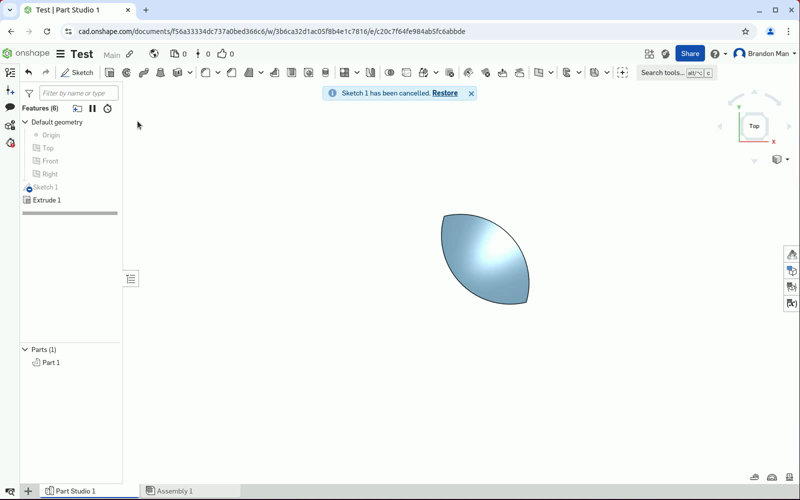
key(shift+h)
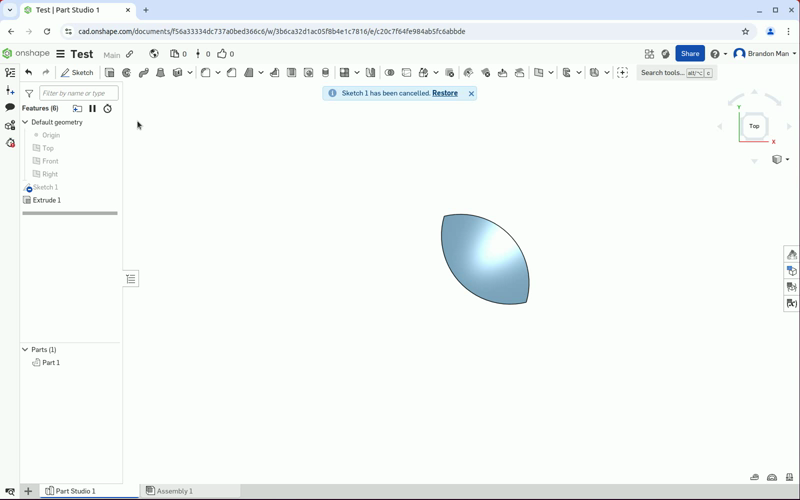
key(shift+h)
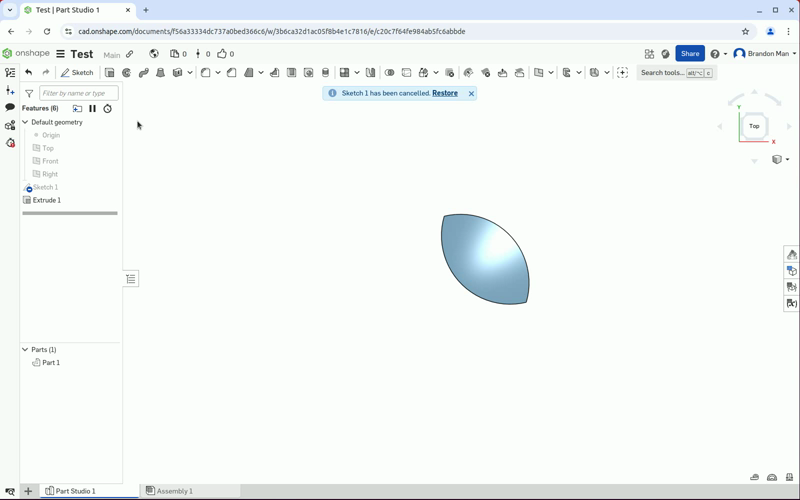
mouse_move(73, 189)
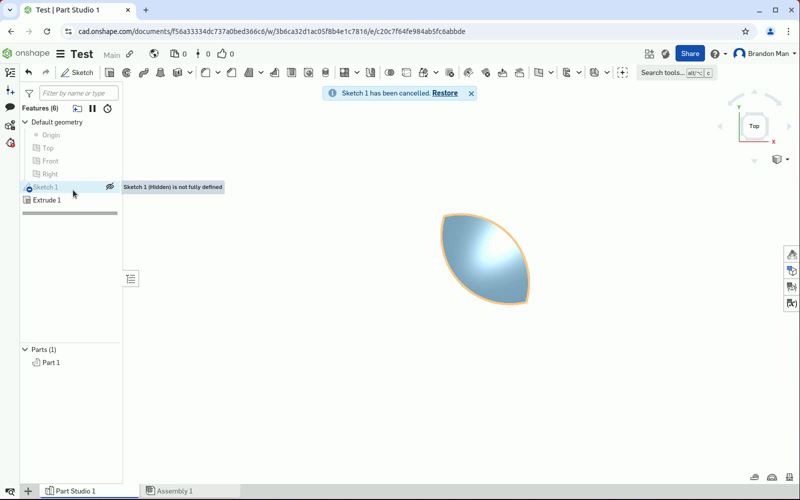
click(73, 189)
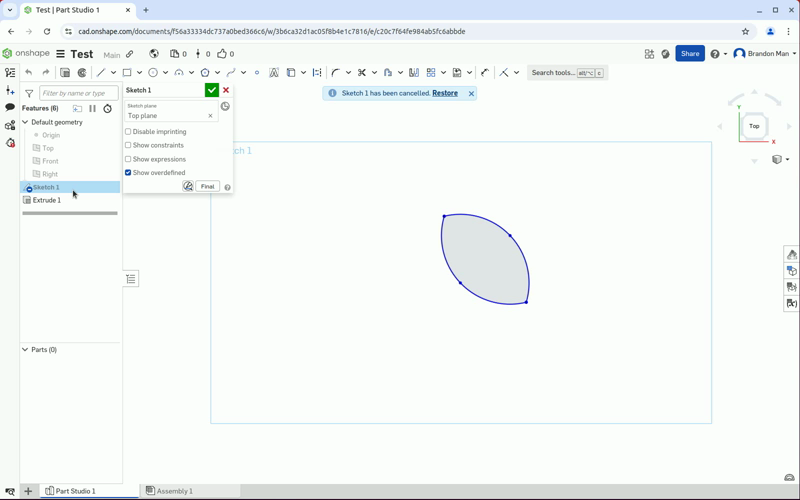
mouse_move(229, 92)
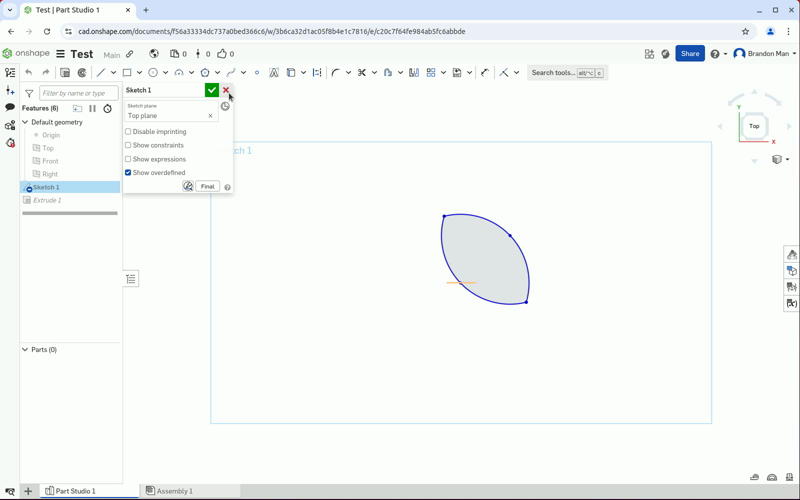
click(229, 92)
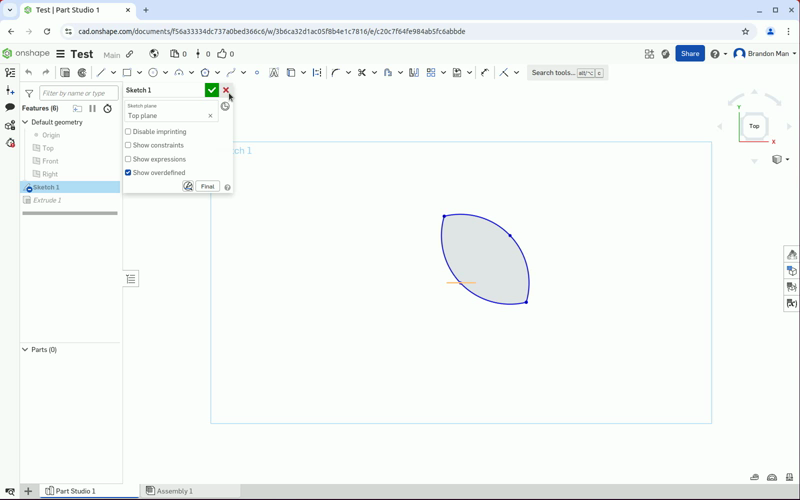
key(shift+s)
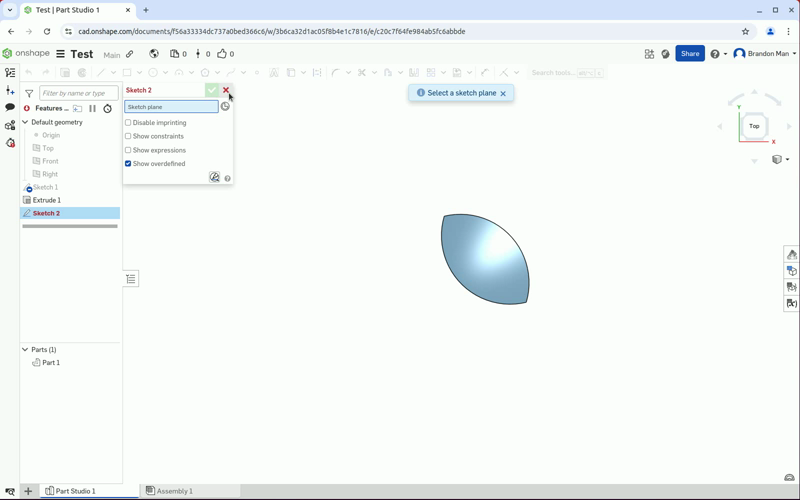
mouse_move(73, 150)
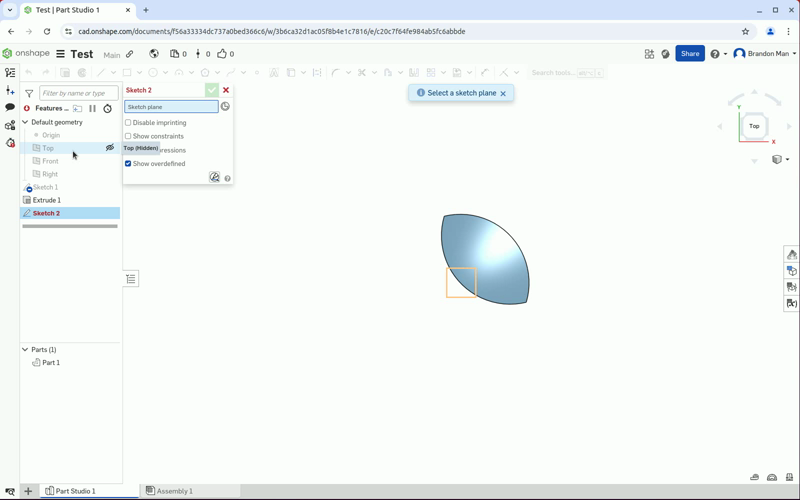
click(73, 150)
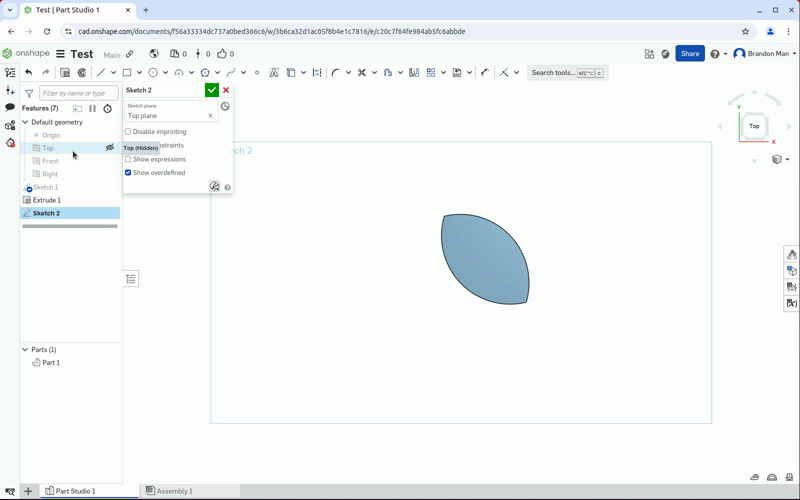
mouse_move(73, 352)
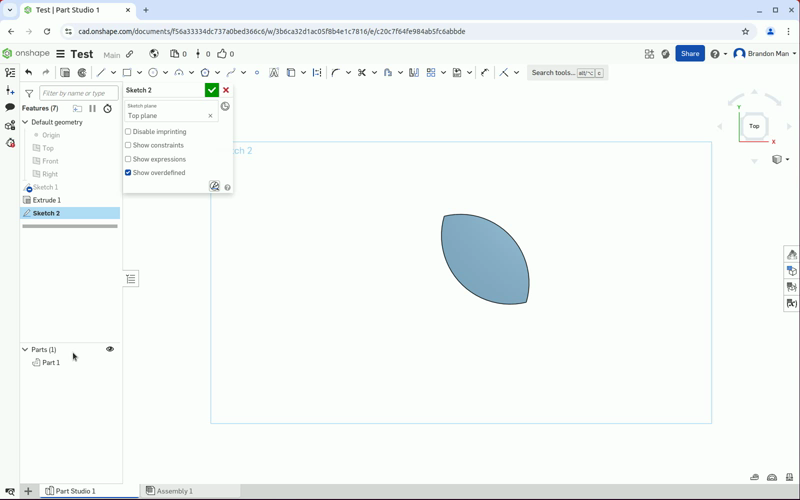
key(y)
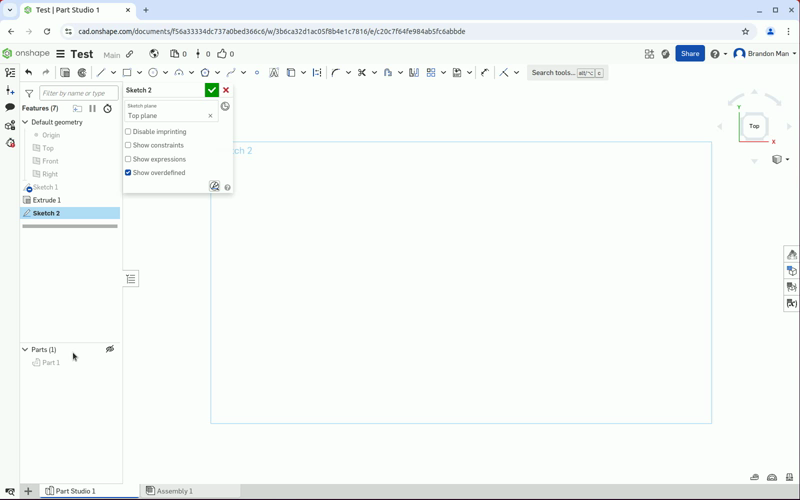
key(c)
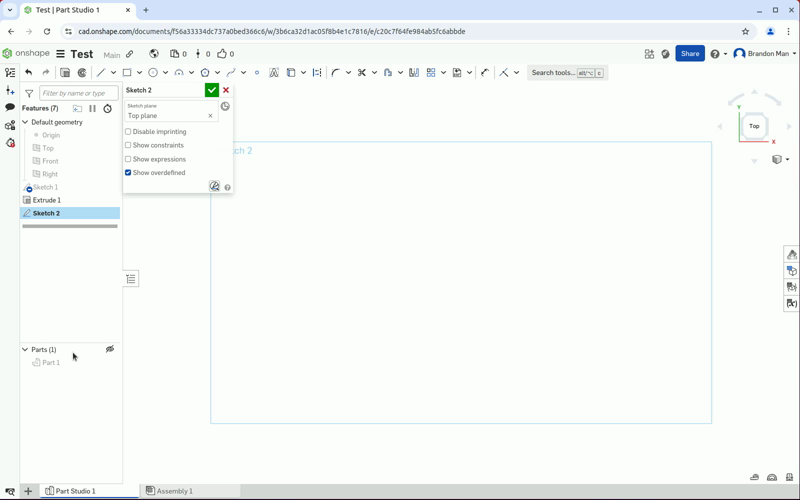
key_down(shift)
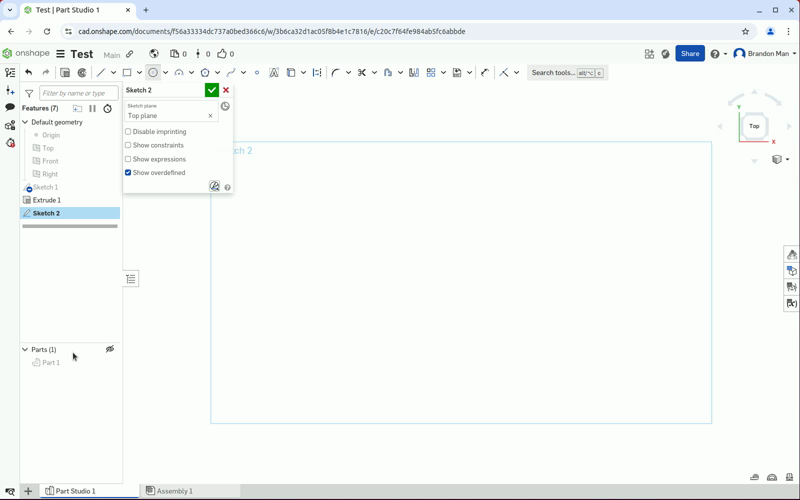
mouse_move(516, 273)
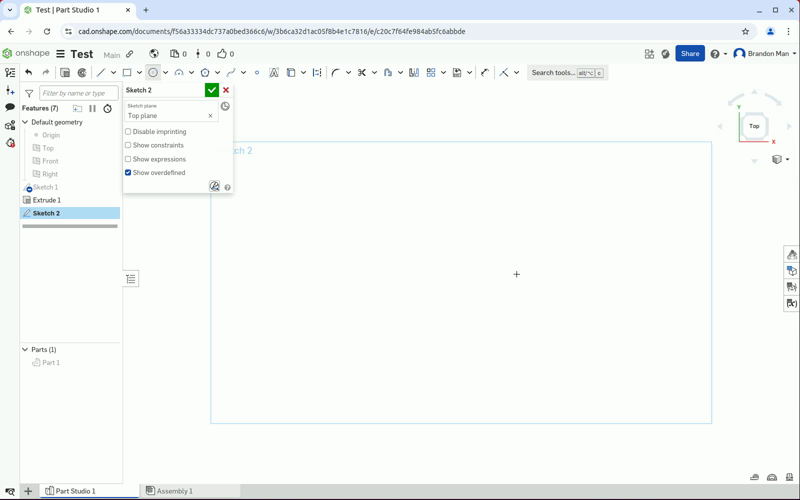
click(516, 273)
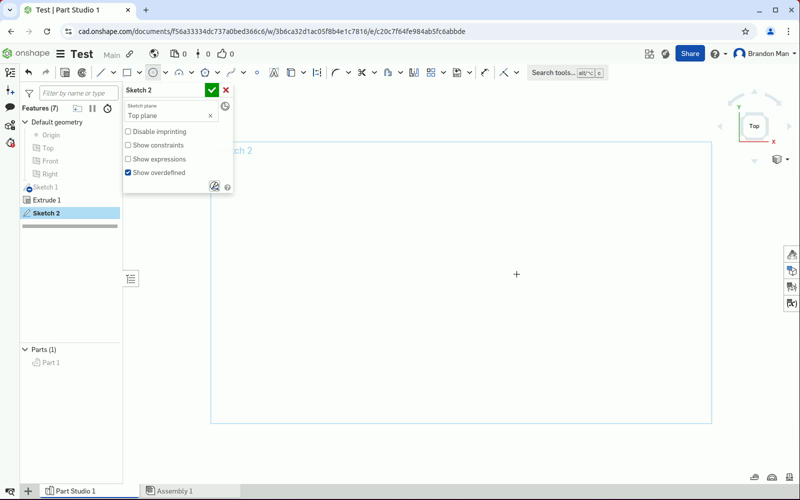
key_up(shift)
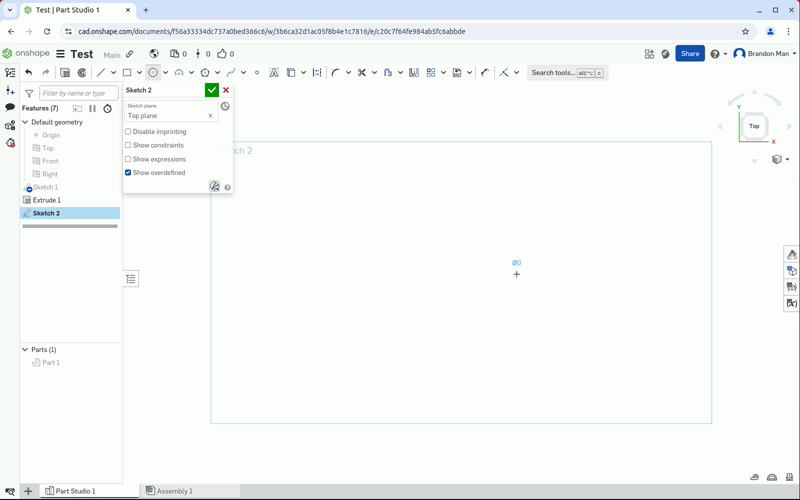
mouse_move(573, 273)
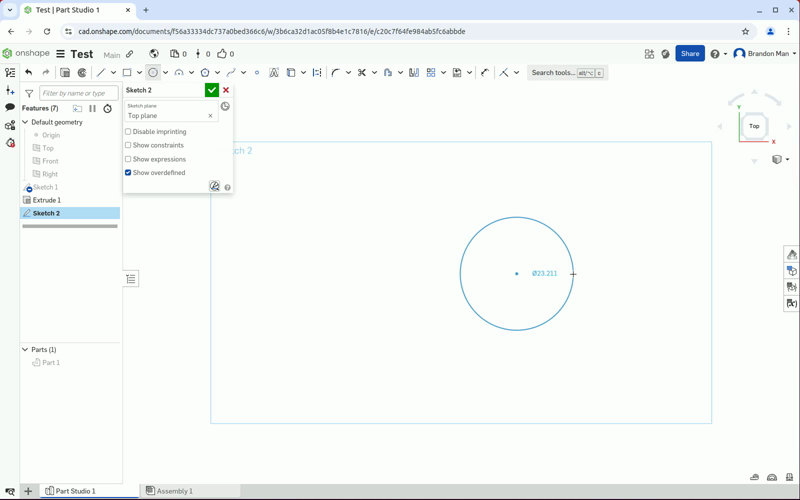
click(573, 273)
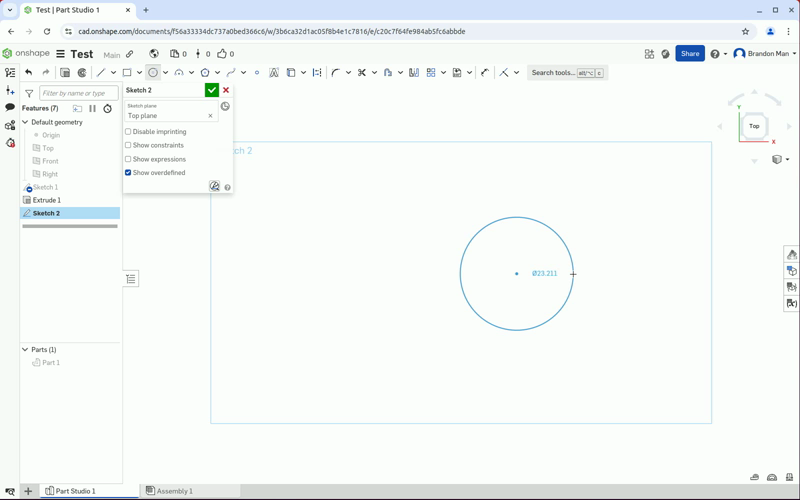
key(esc)
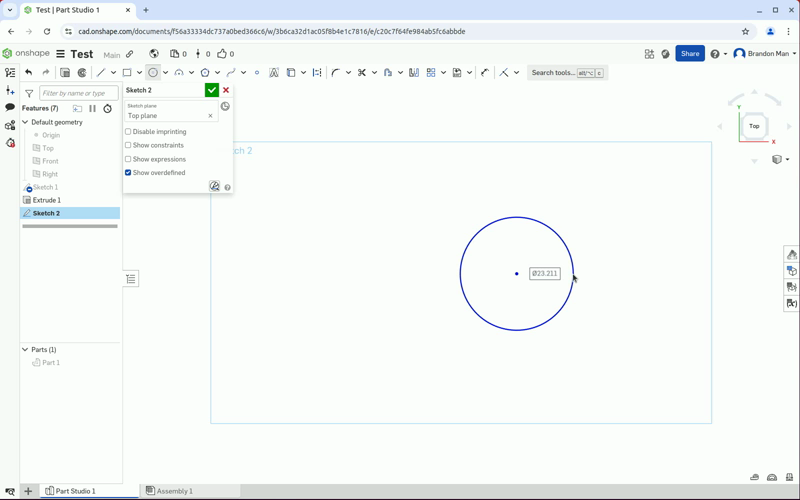
mouse_move(527, 232)
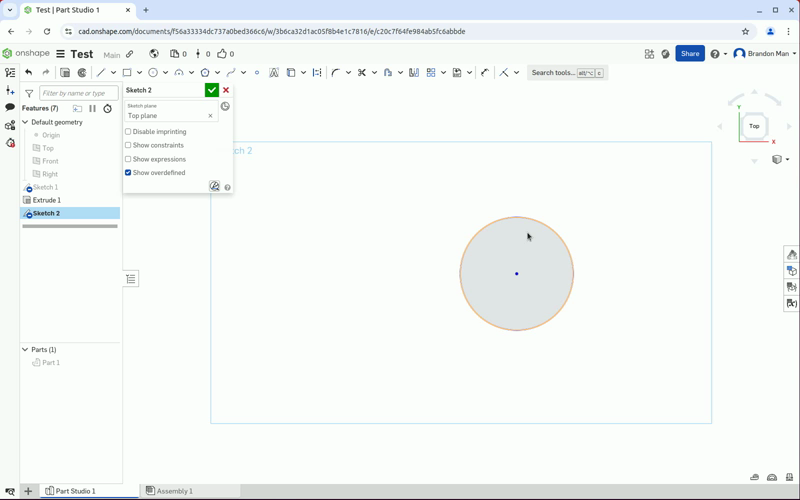
click(527, 232)
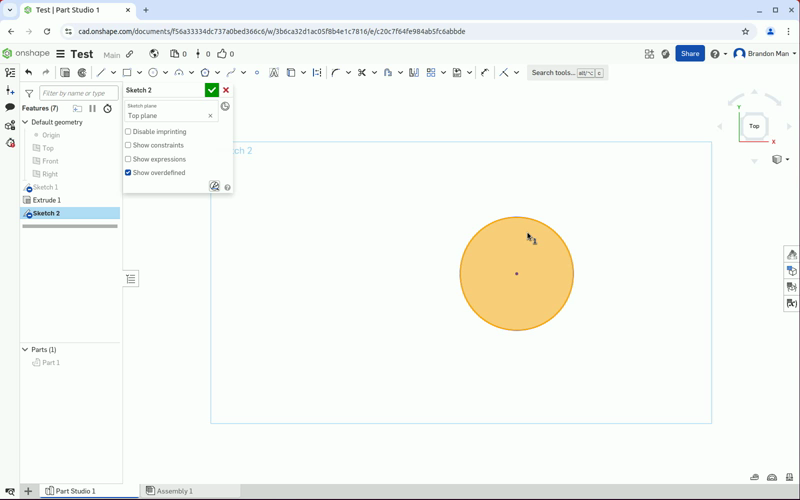
mouse_move(73, 352)
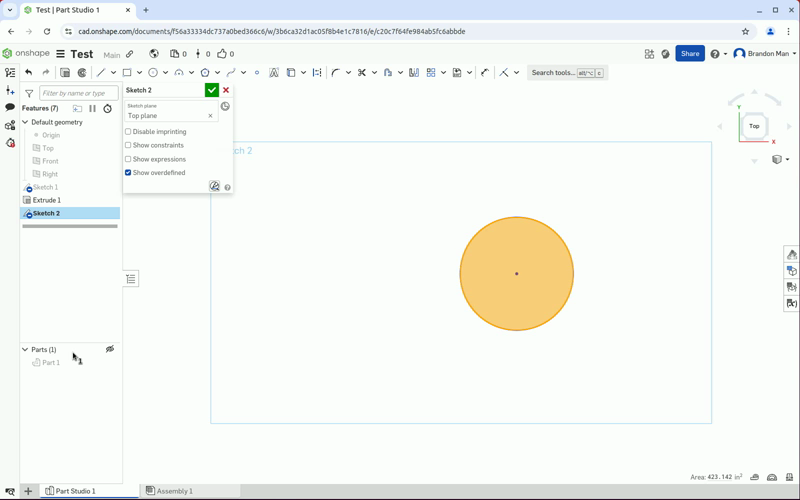
key(shift+y)
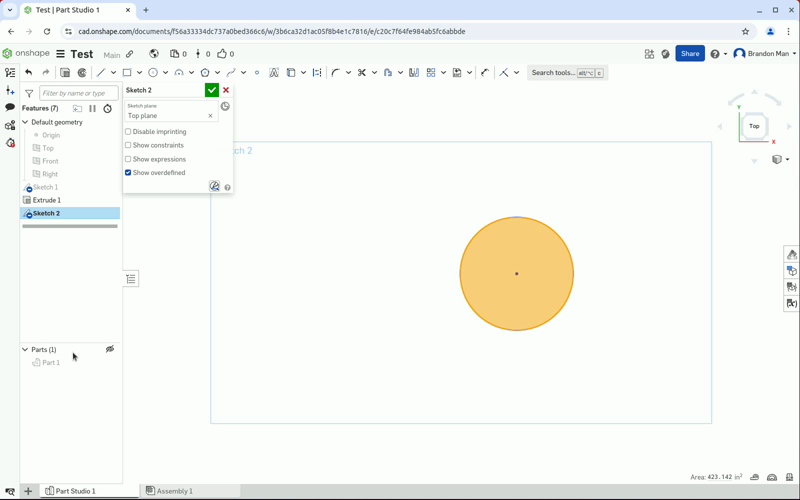
key(shift+e)
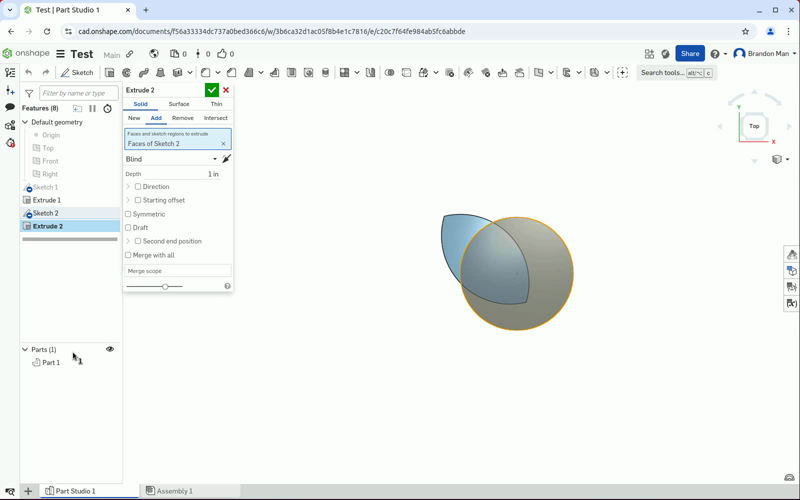
mouse_move(143, 106)
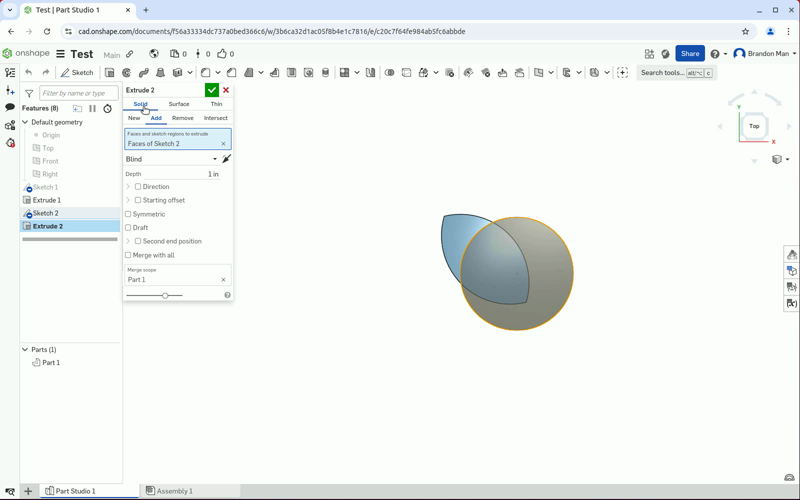
click(143, 106)
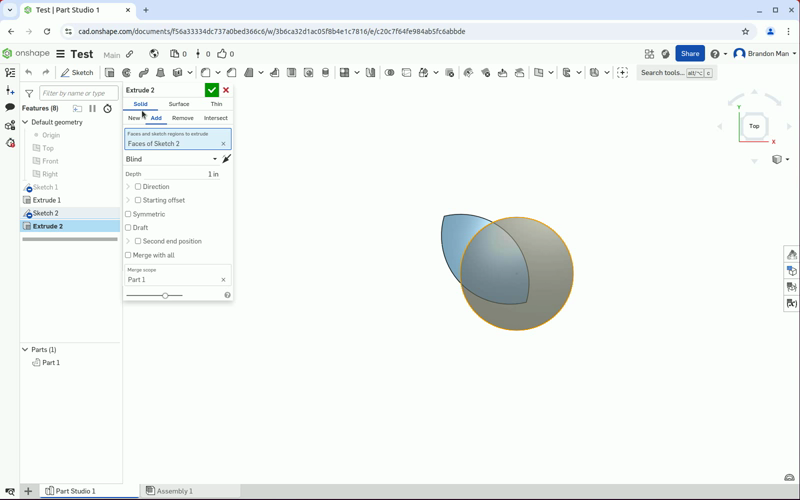
mouse_move(137, 120)
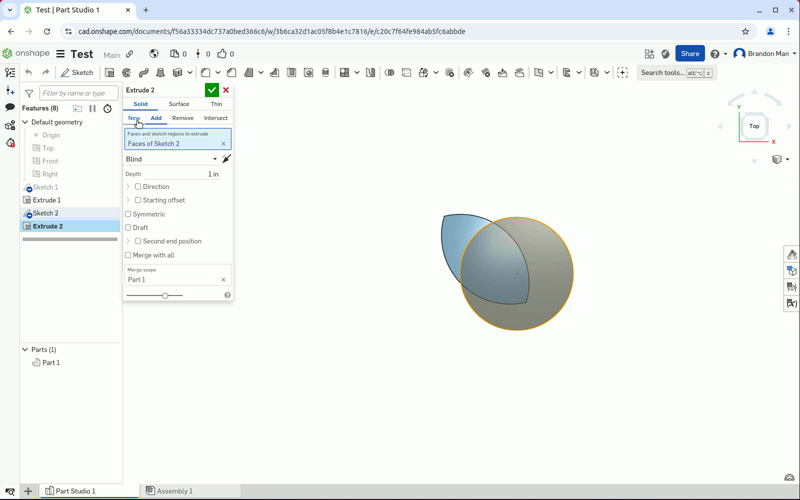
click(137, 120)
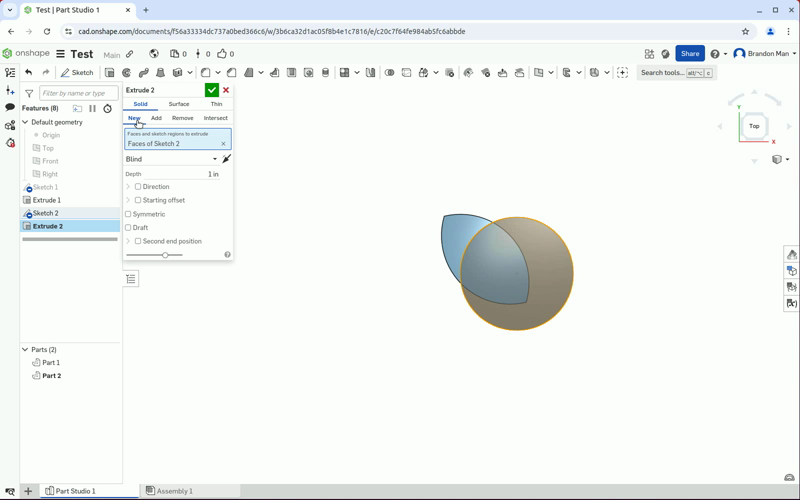
key(tab, 4)
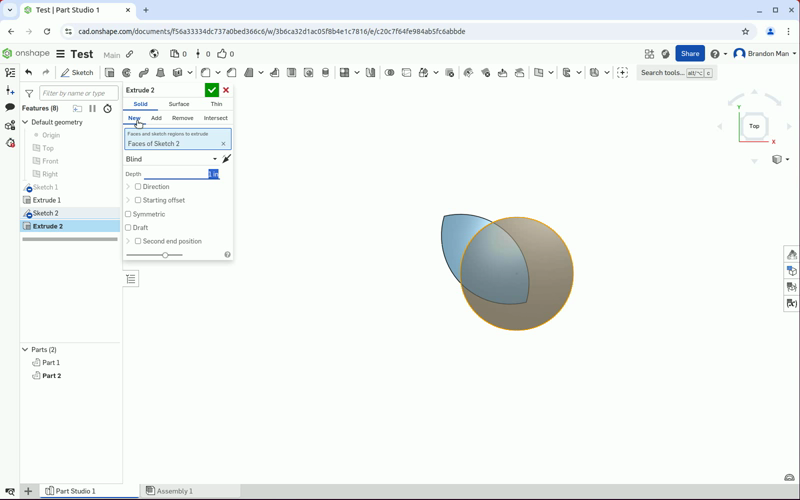
text(9.628)
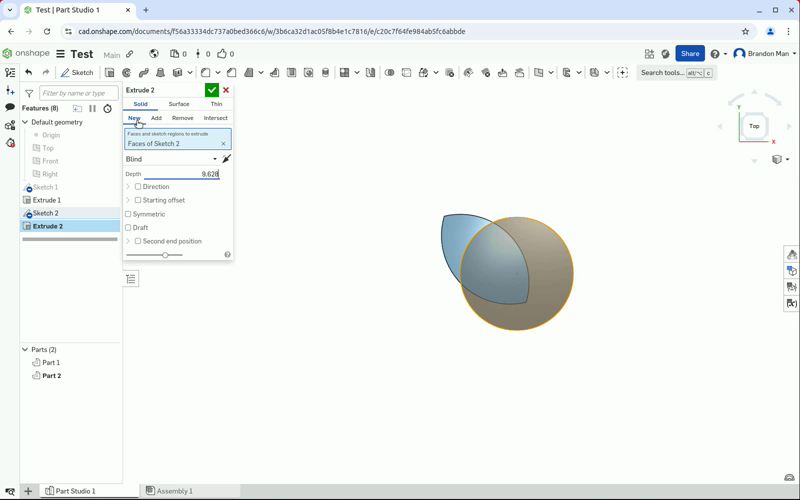
key(enter)
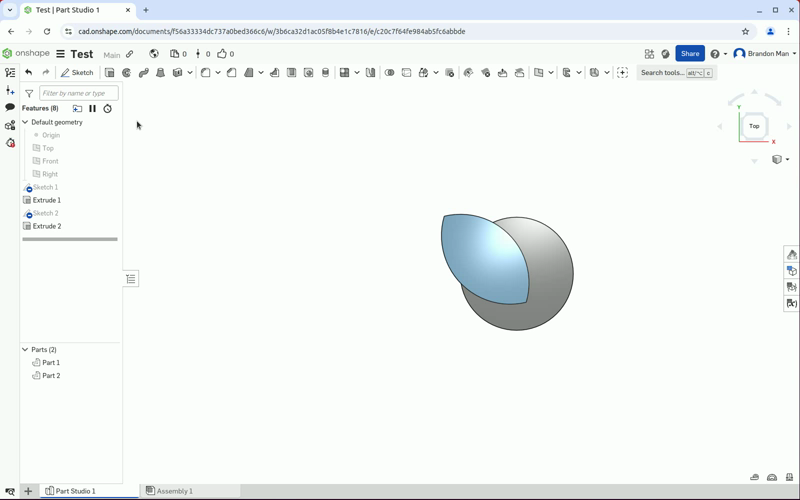
key(shift+h)
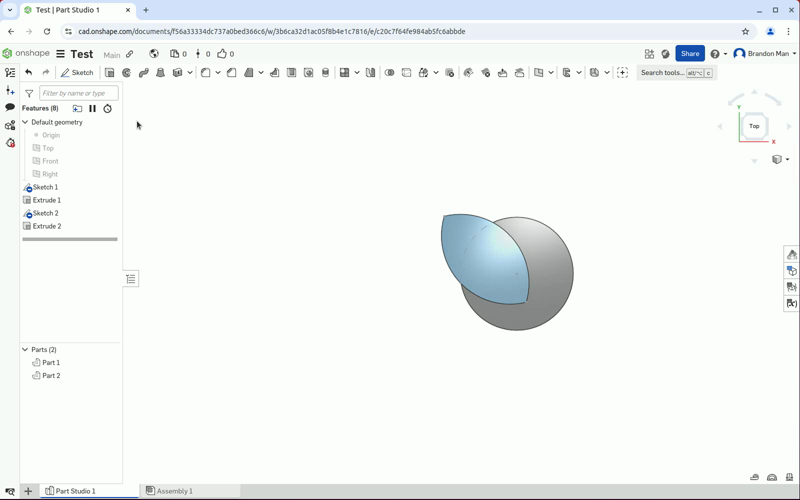
key(shift+h)
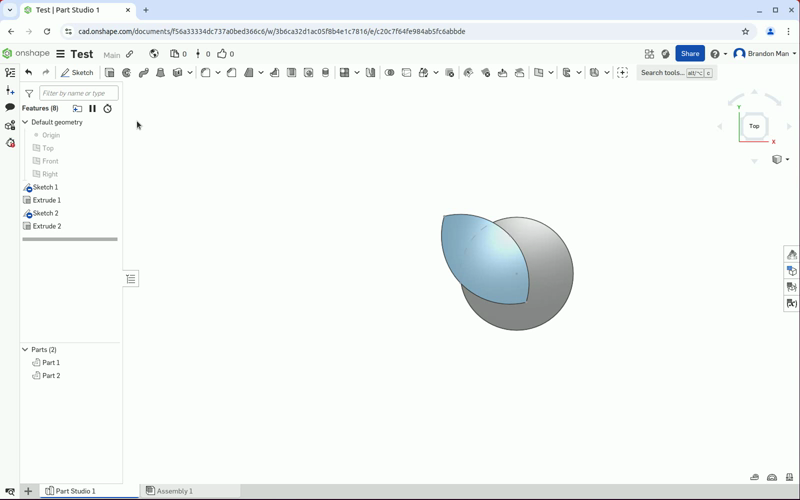
key(shift+7)
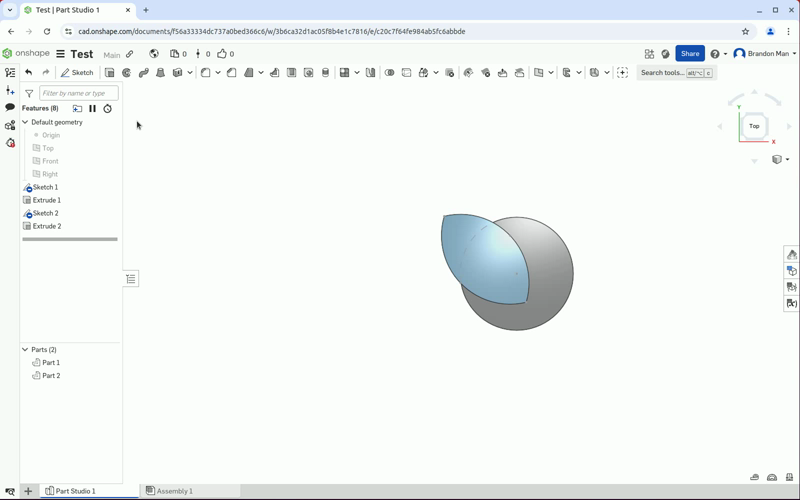
key(up, 3)
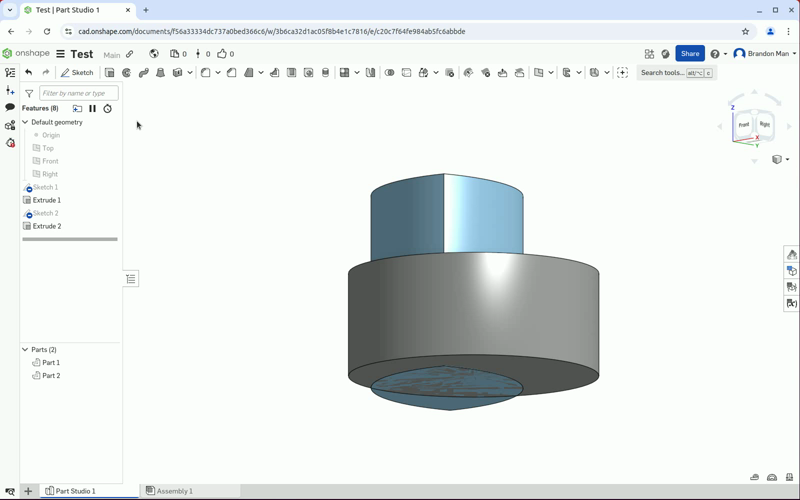
key(left, 3)
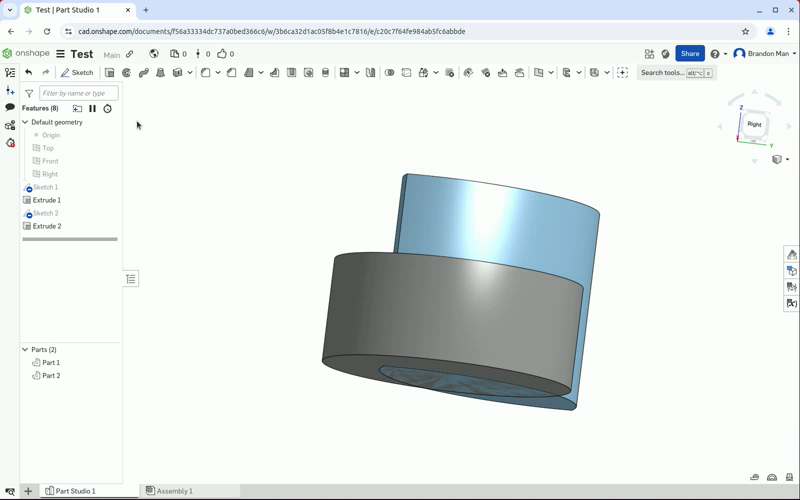
key(right, 3)
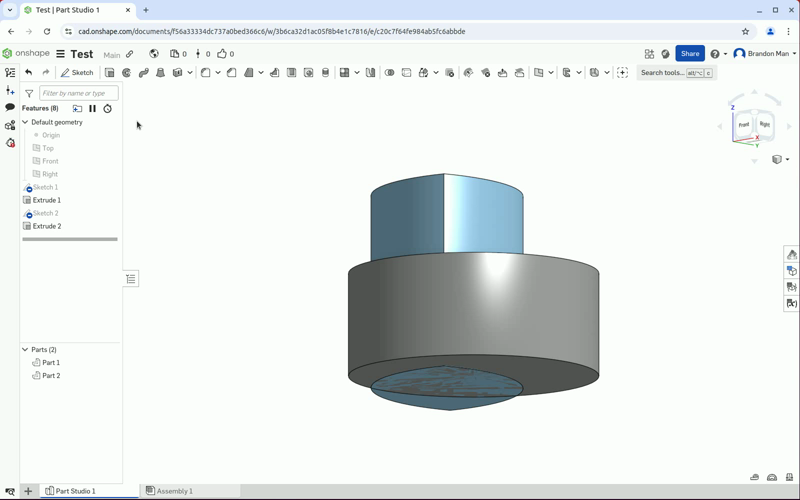
key(down, 3)
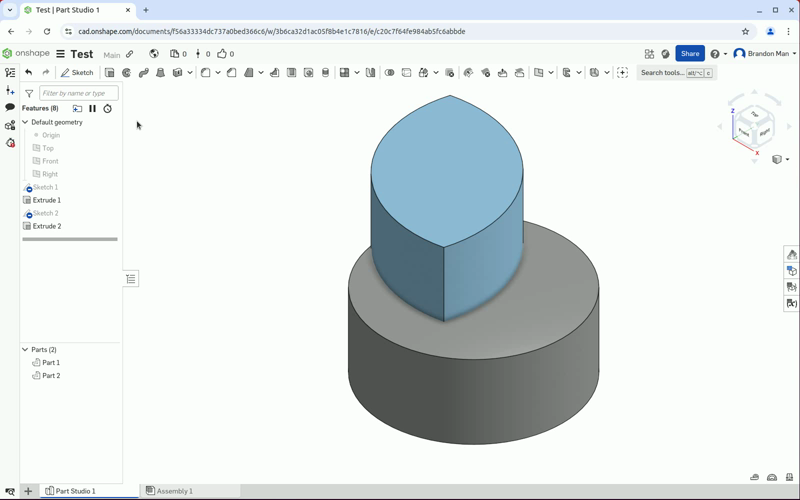
mouse_move(73, 189)
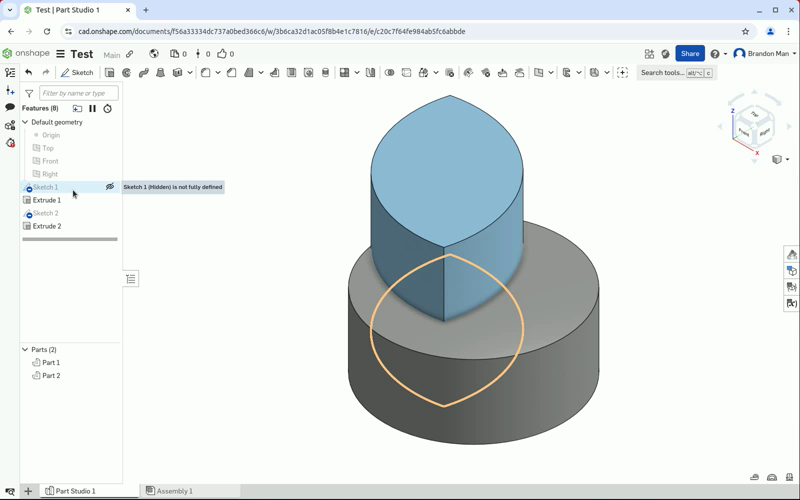
click(73, 189)